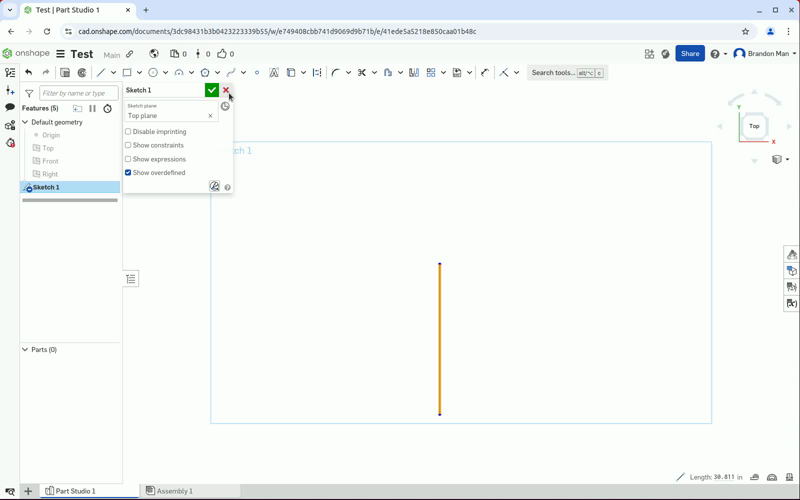
key(shift+h)
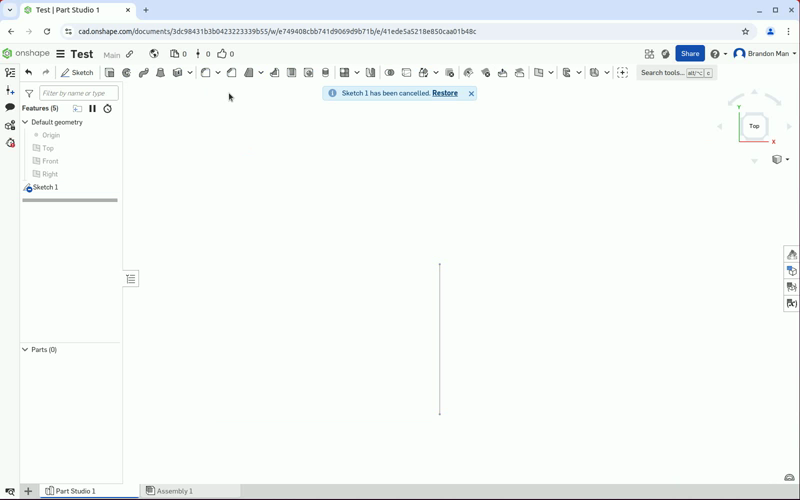
key(shift+s)
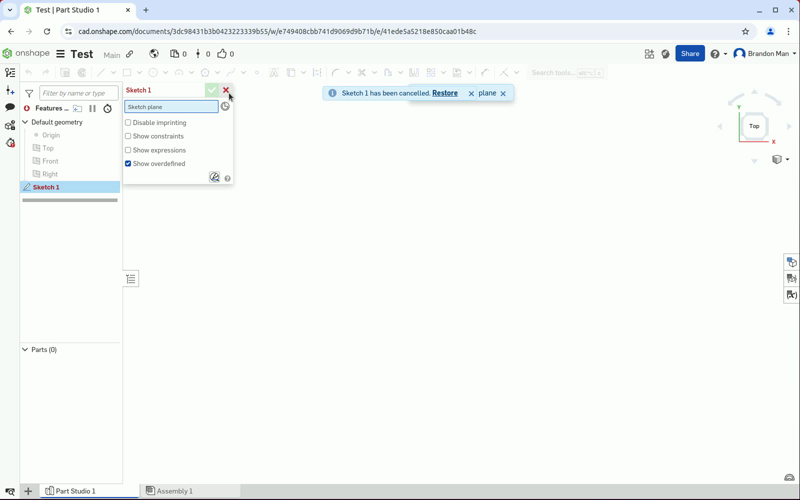
mouse_move(73, 150)
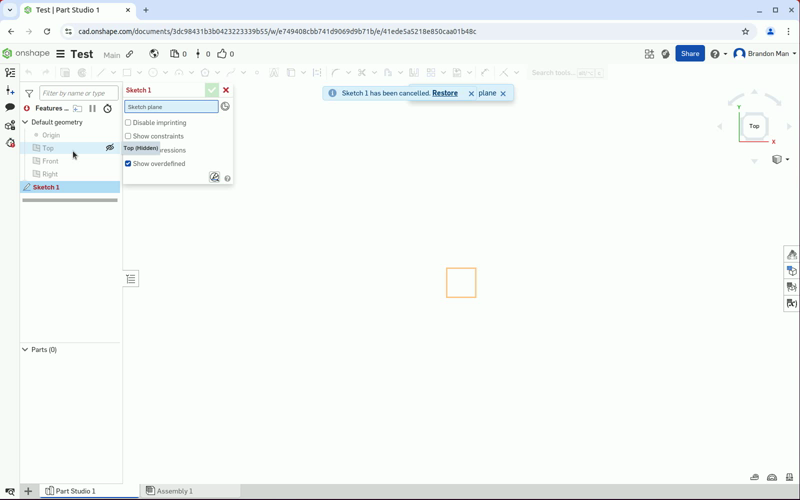
click(73, 150)
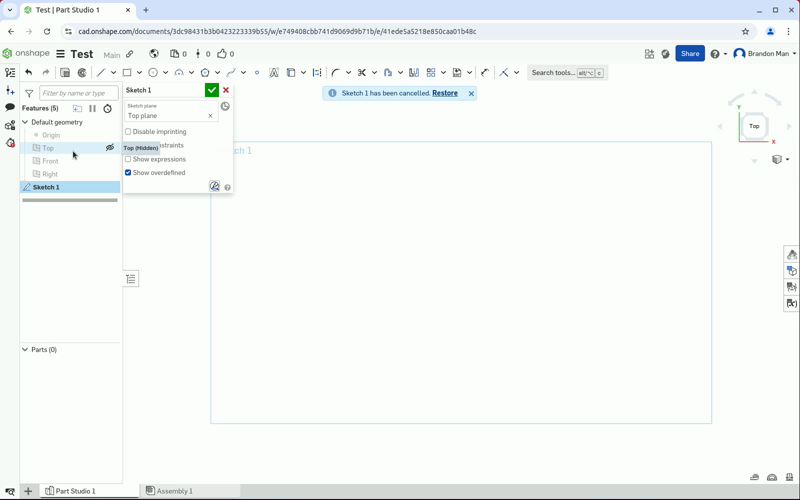
mouse_move(73, 352)
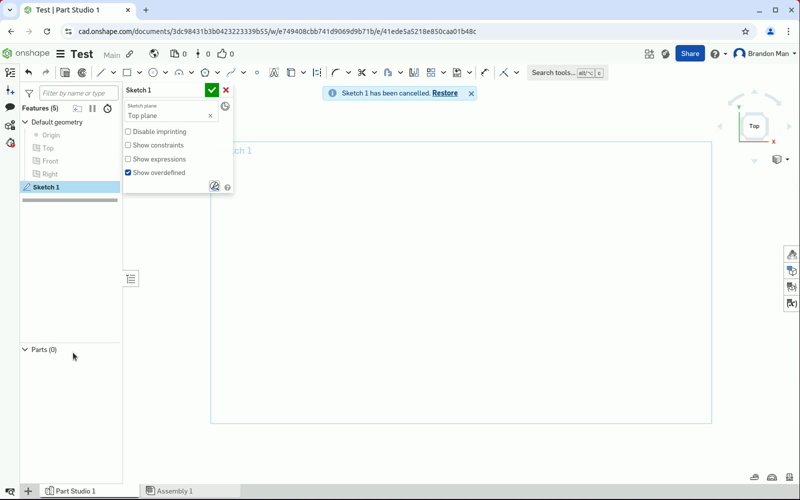
key(y)
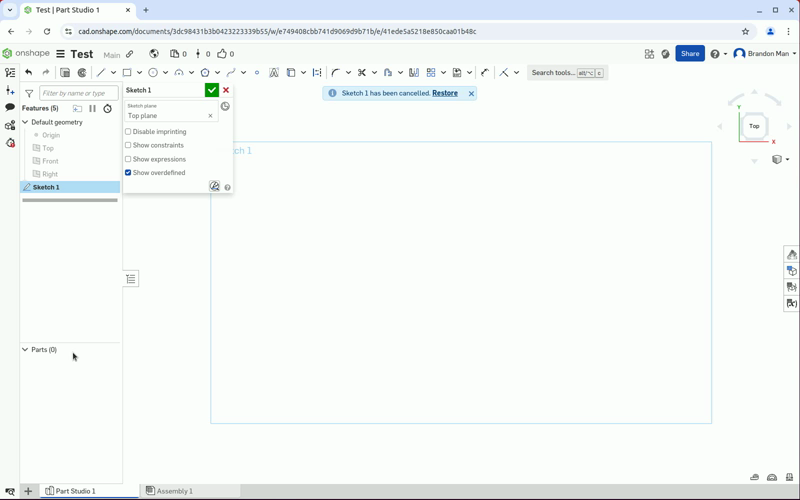
key(l)
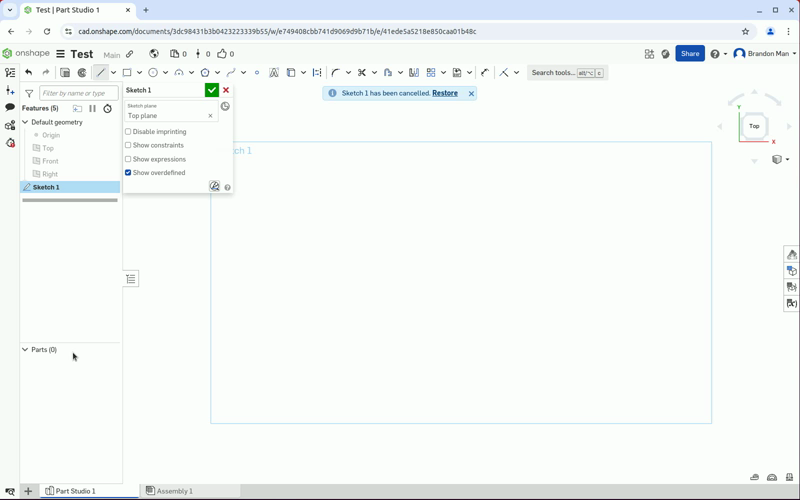
key_down(shift)
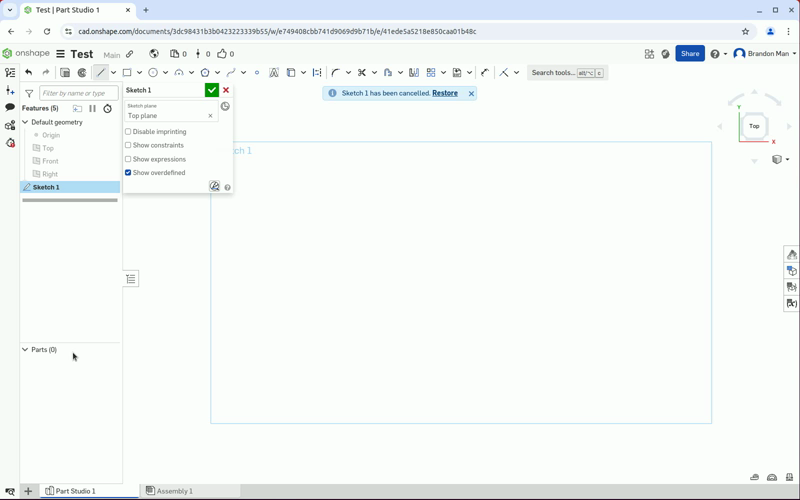
mouse_move(357, 262)
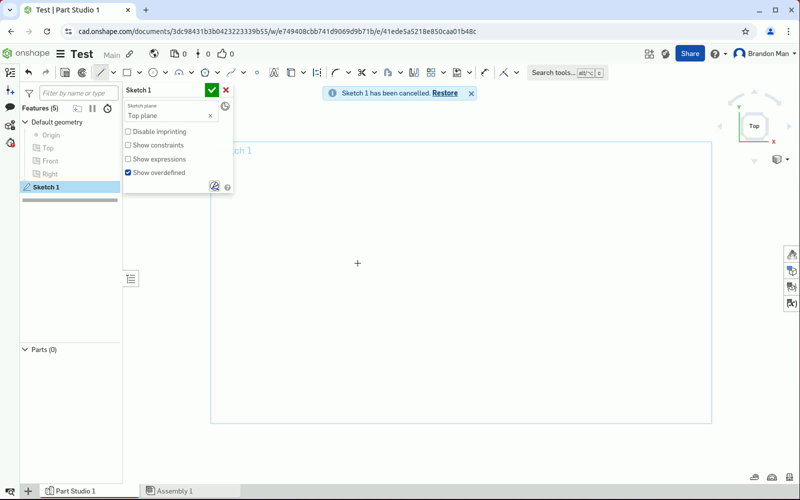
click(357, 262)
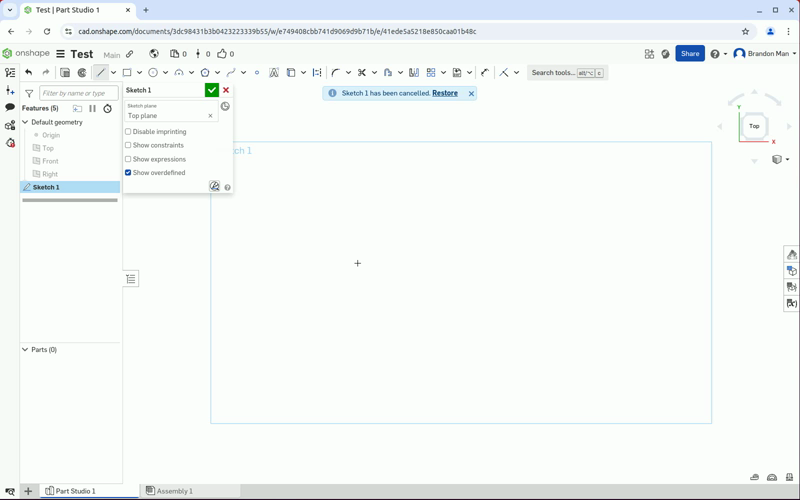
key_up(shift)
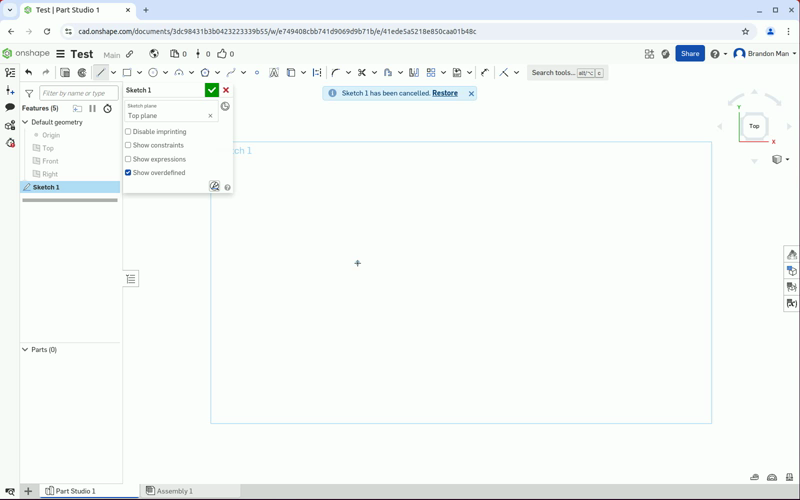
key_down(shift)
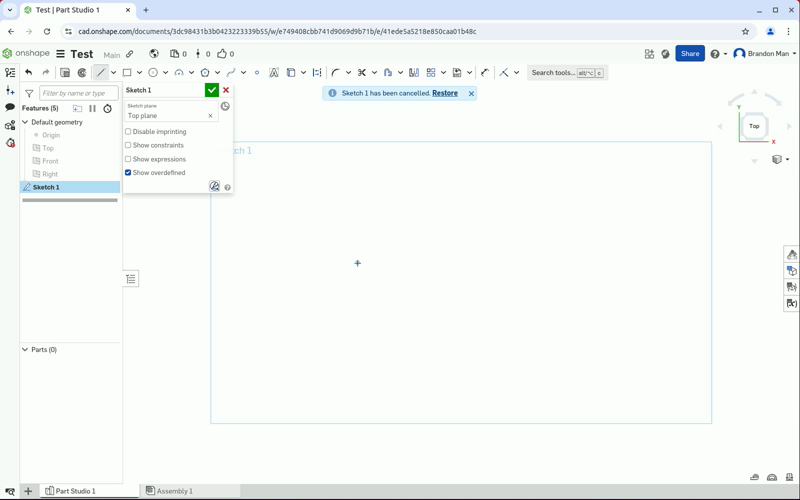
mouse_move(492, 262)
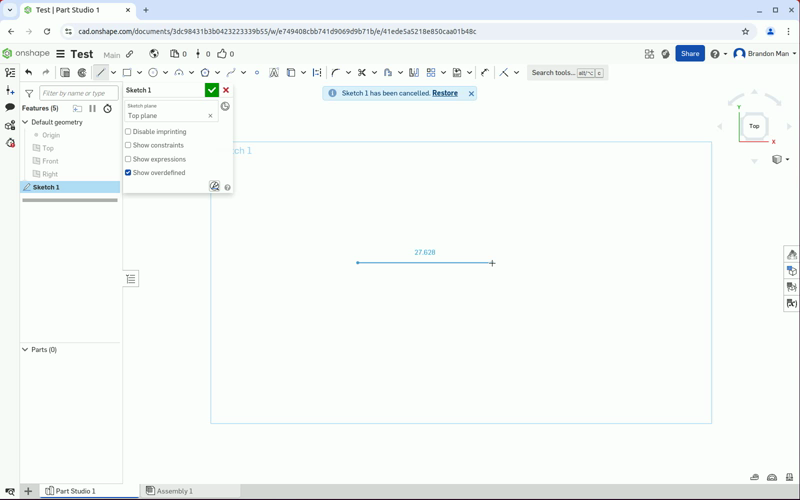
click(492, 262)
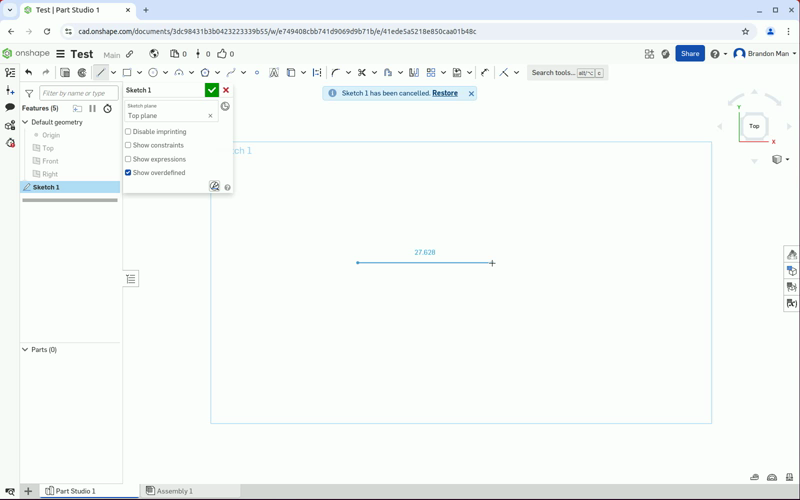
key_up(shift)
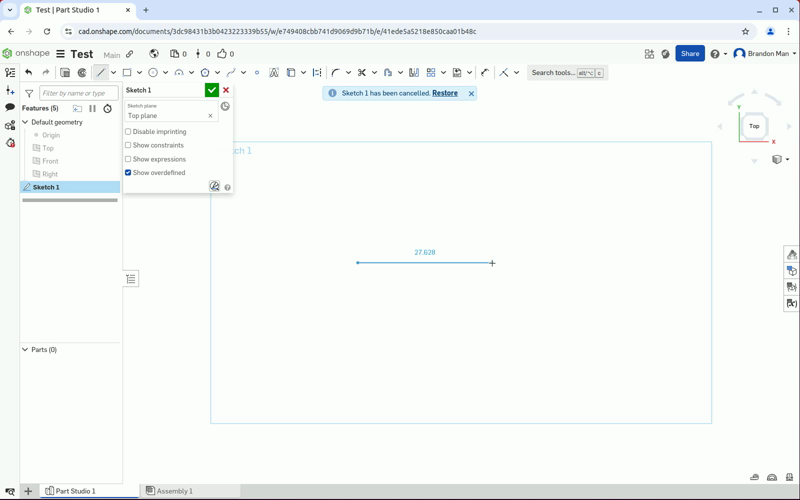
key_down(shift)
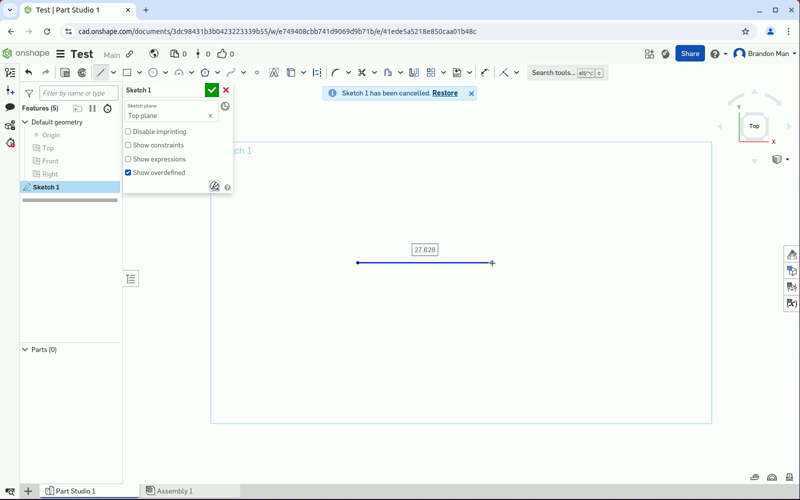
mouse_move(492, 177)
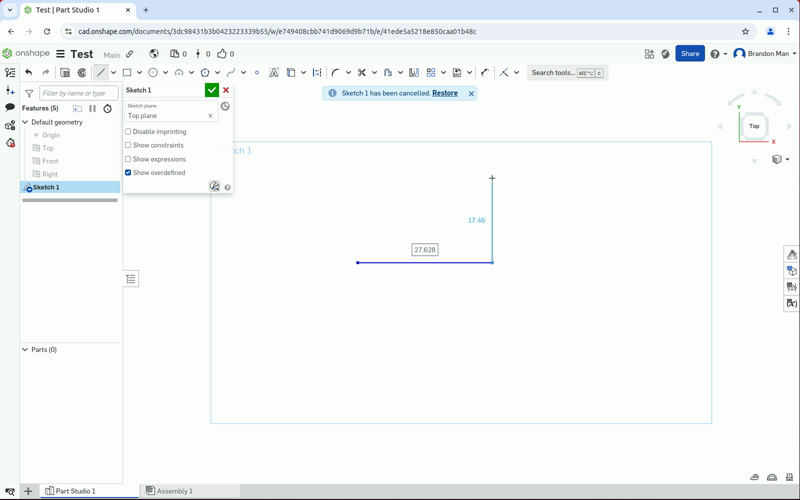
click(492, 177)
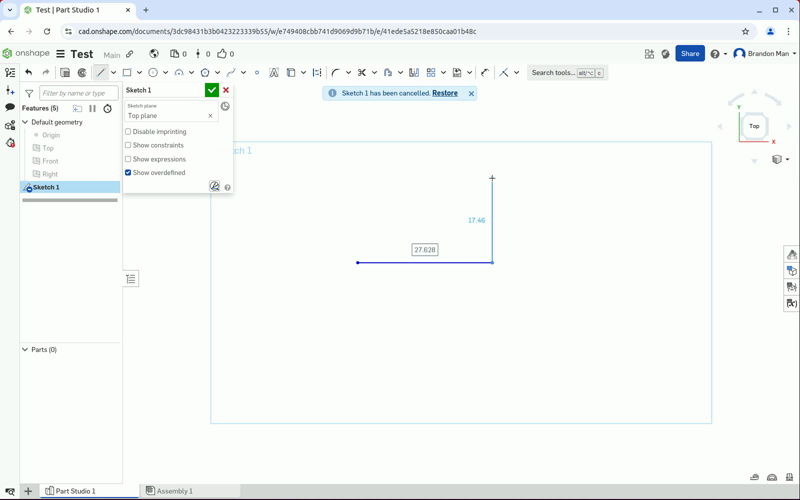
key_up(shift)
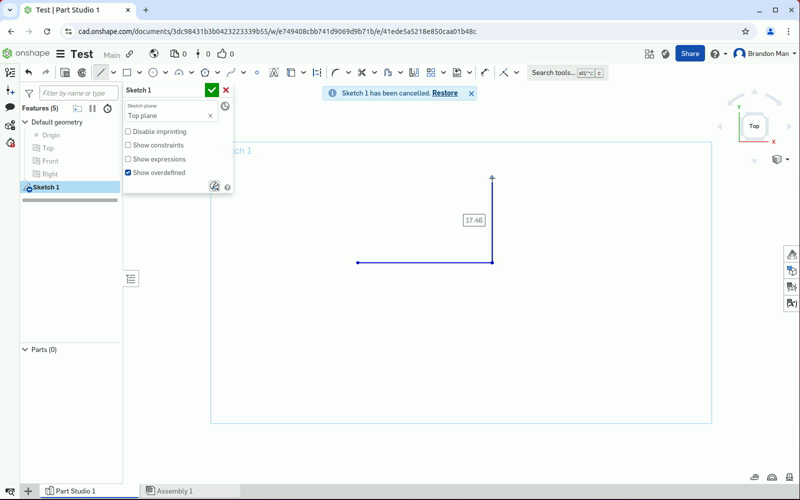
key_down(shift)
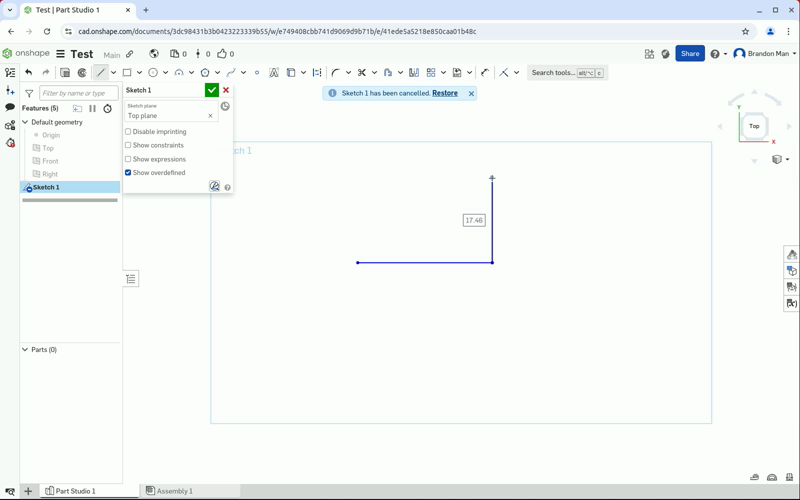
mouse_move(357, 177)
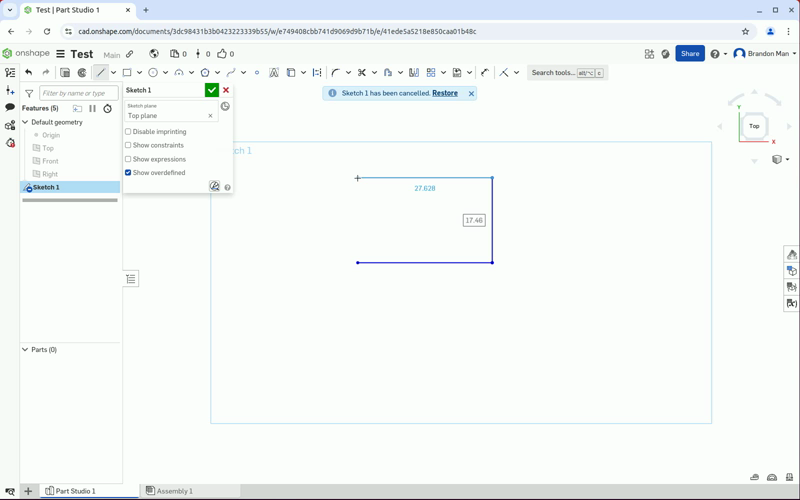
click(357, 177)
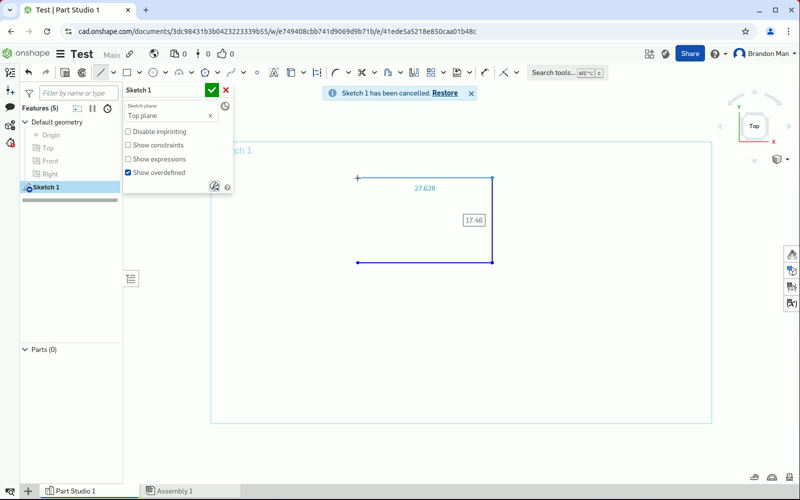
key_up(shift)
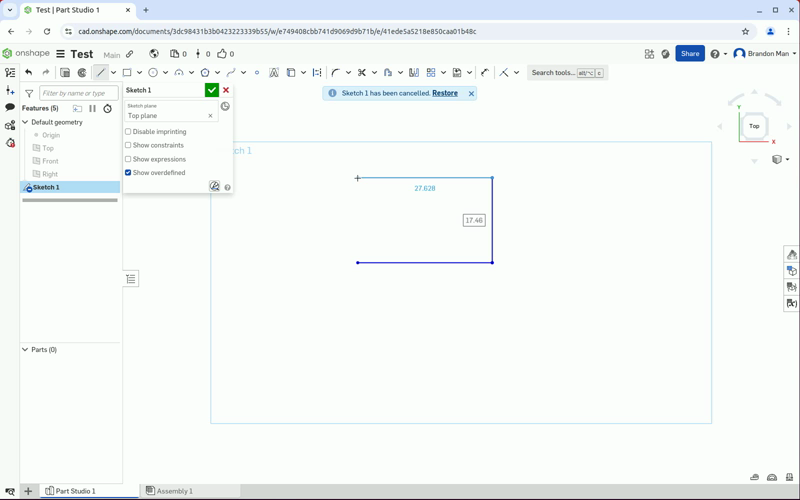
key_down(shift)
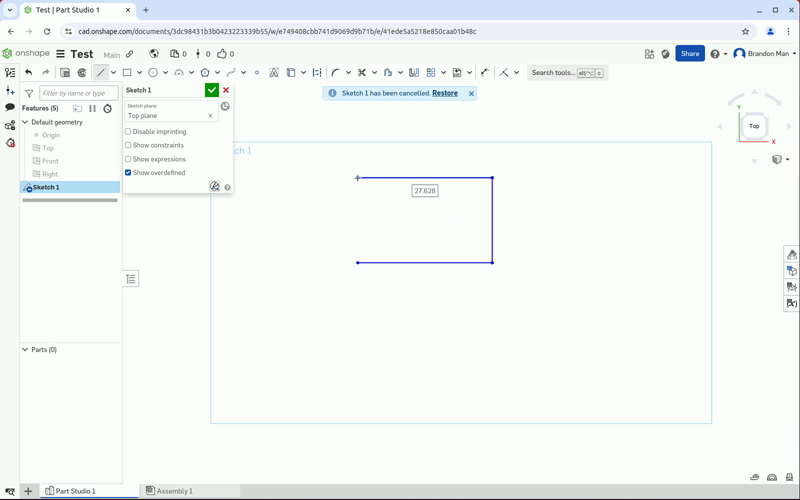
mouse_move(357, 262)
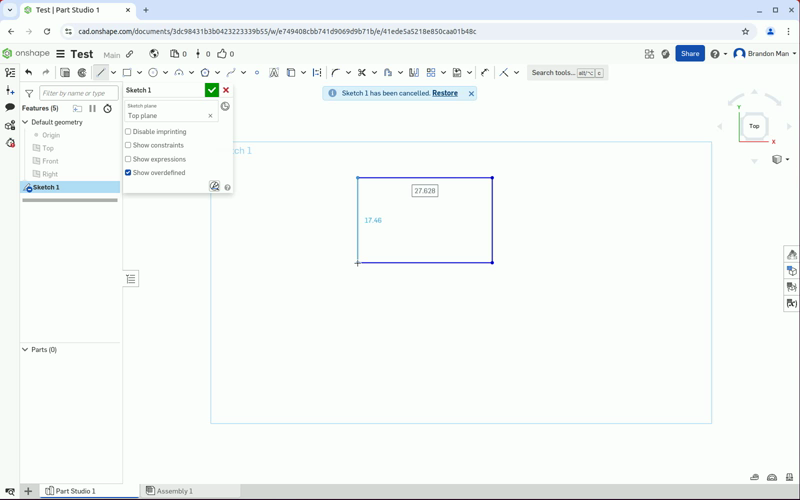
key_up(shift)
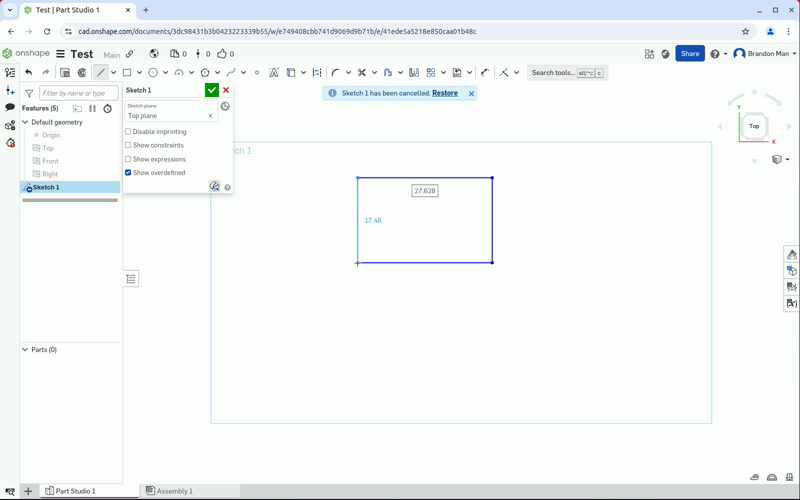
click(357, 262)
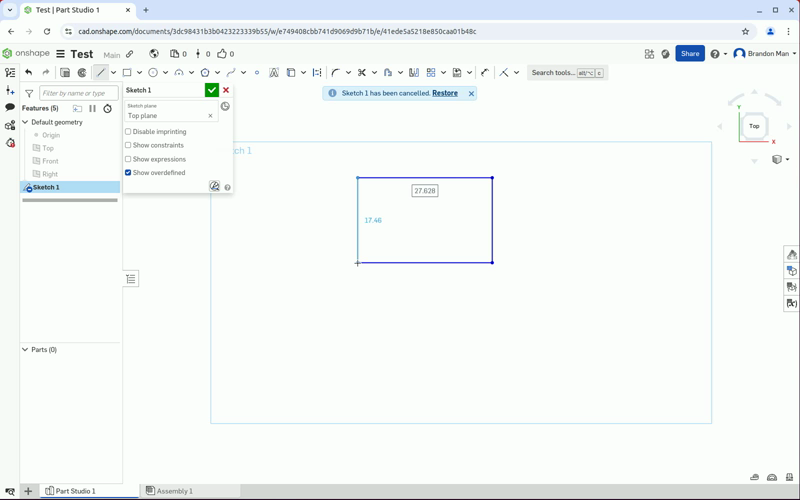
key(esc)
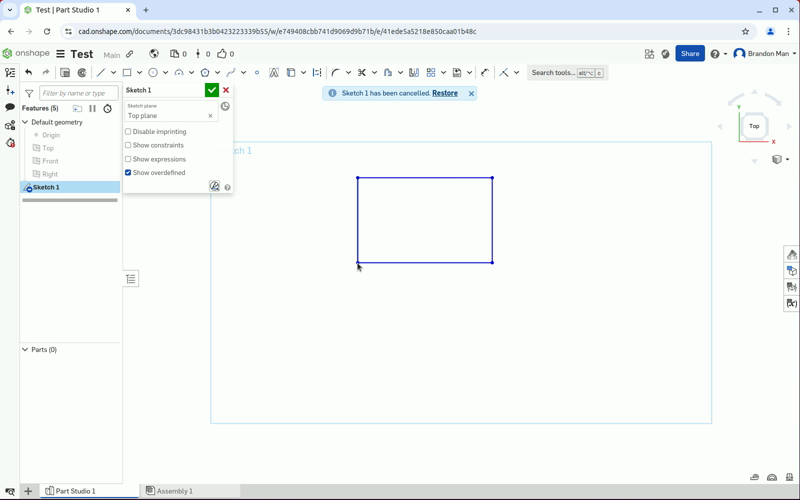
mouse_move(437, 247)
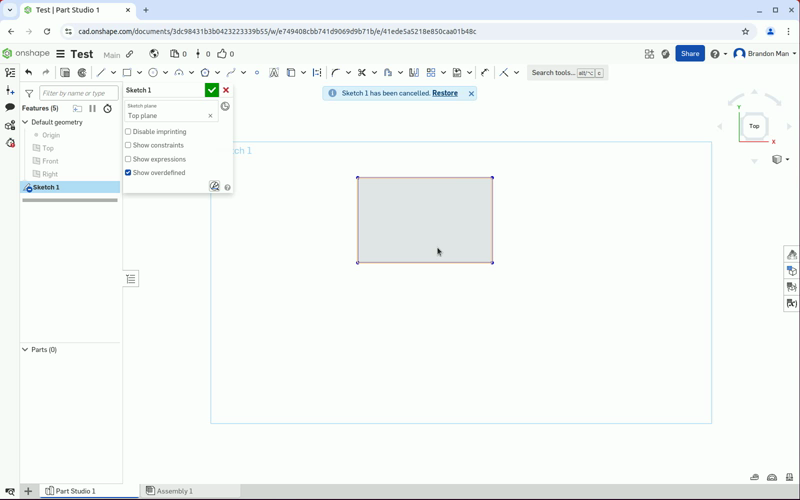
click(437, 247)
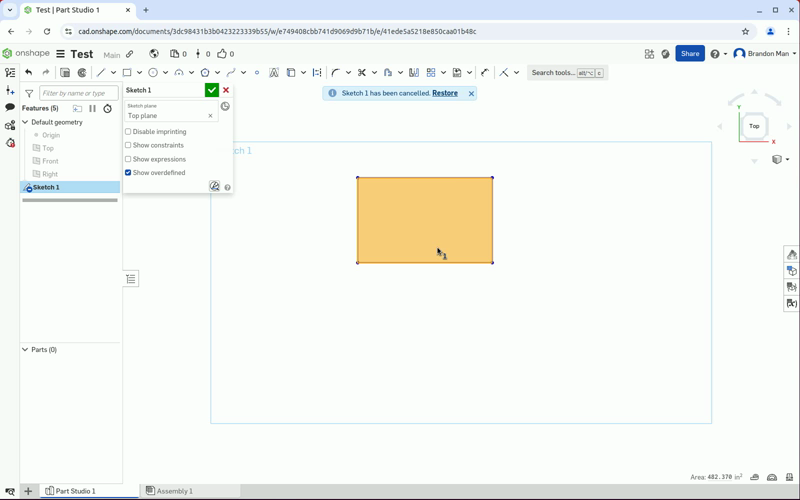
mouse_move(73, 352)
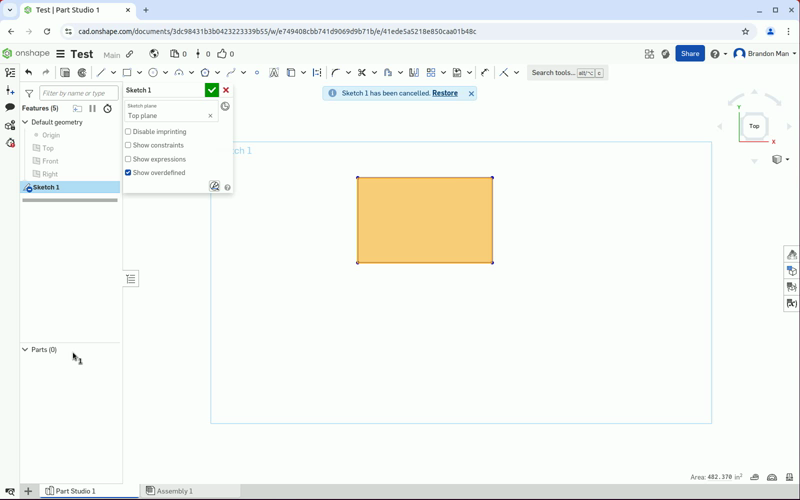
key(shift+y)
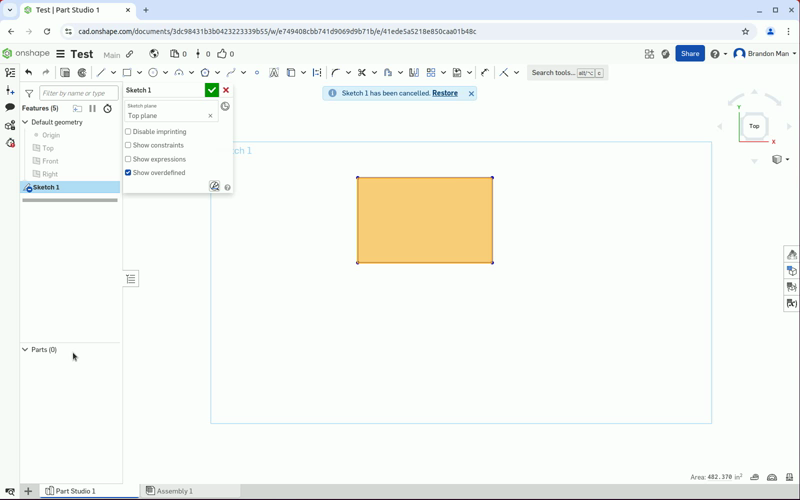
key(shift+e)
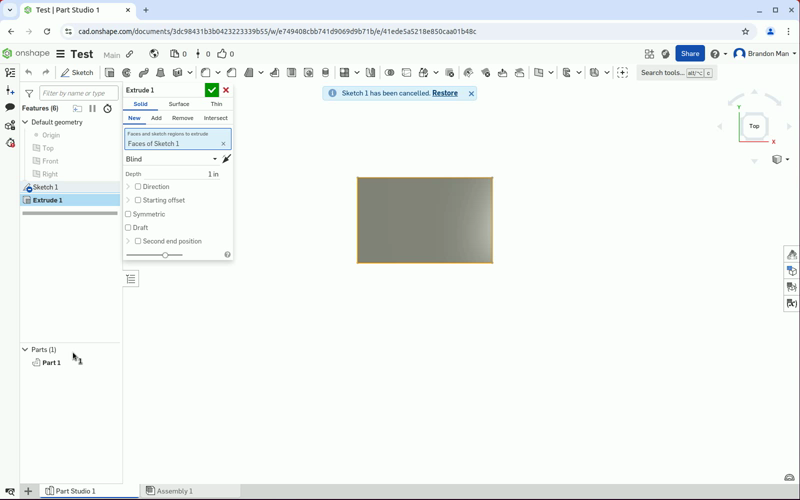
mouse_move(143, 106)
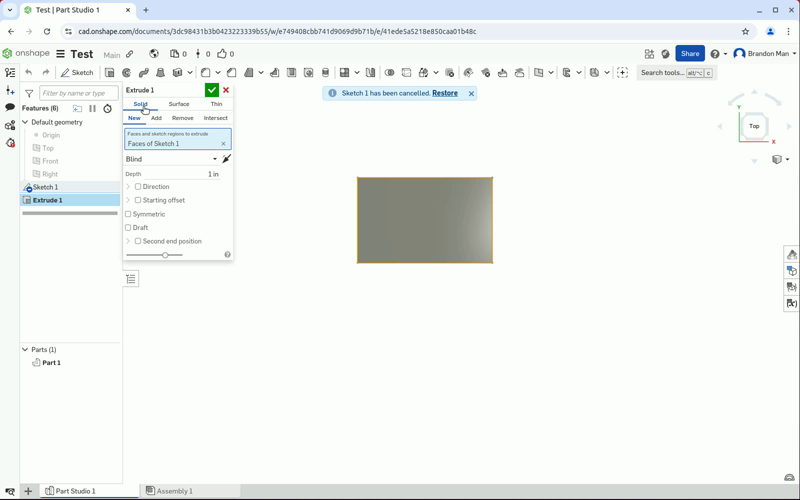
click(143, 106)
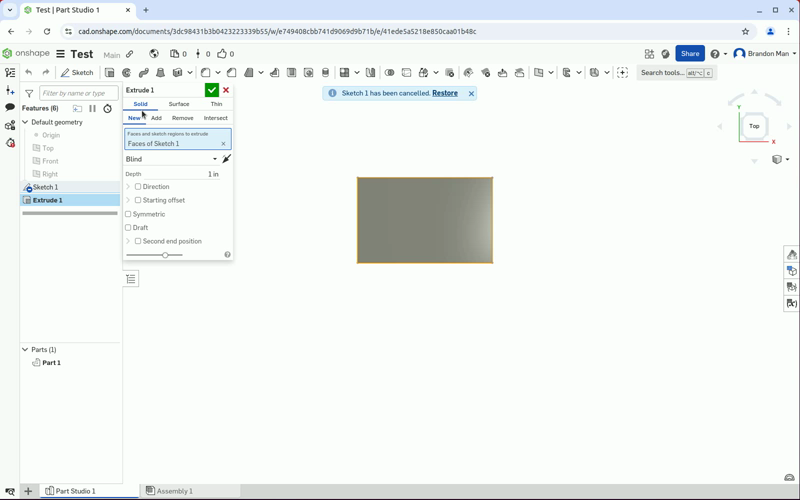
mouse_move(137, 120)
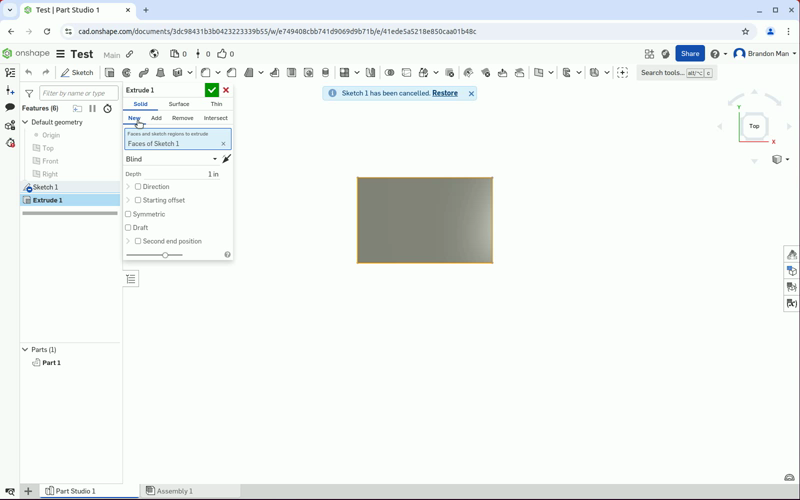
click(137, 120)
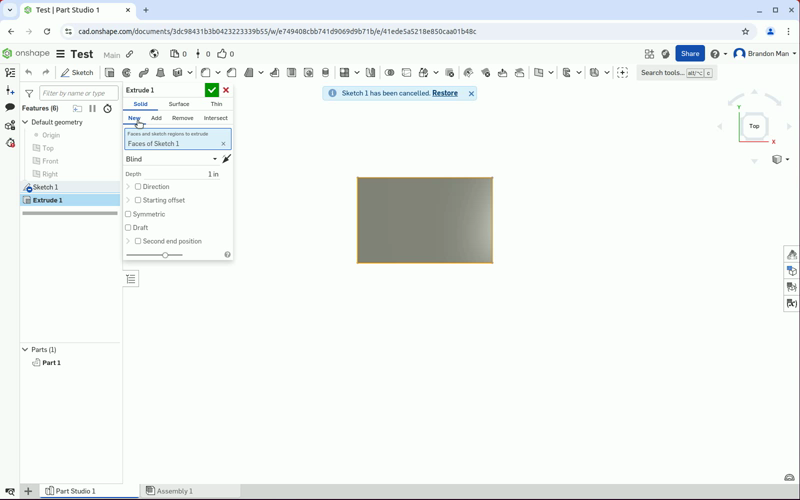
key(tab, 4)
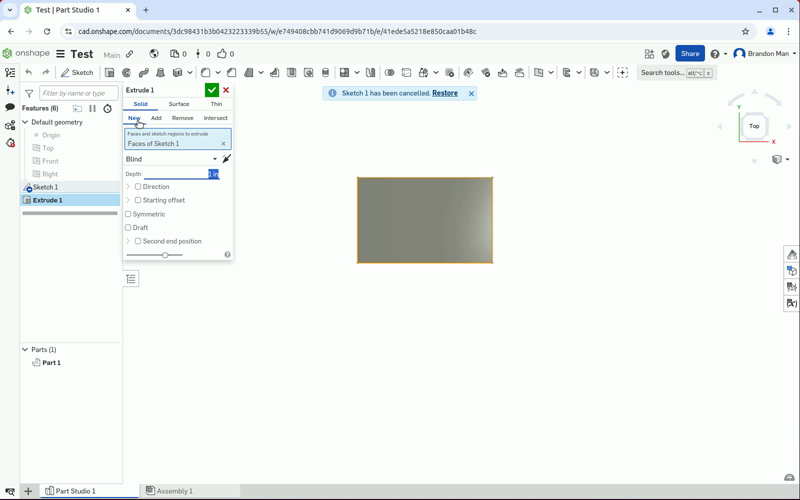
text(15.405)
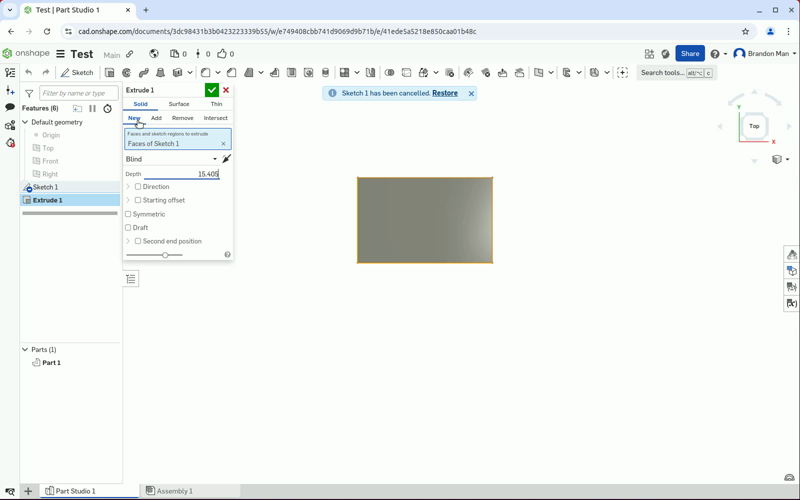
key(enter)
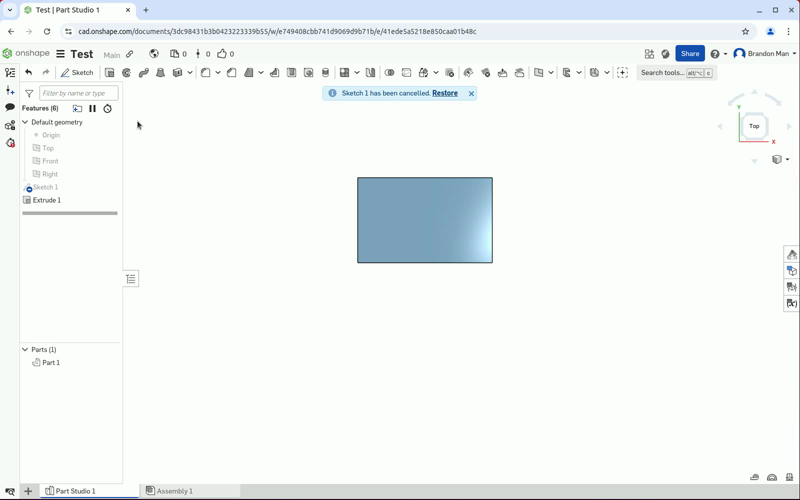
key(shift+h)
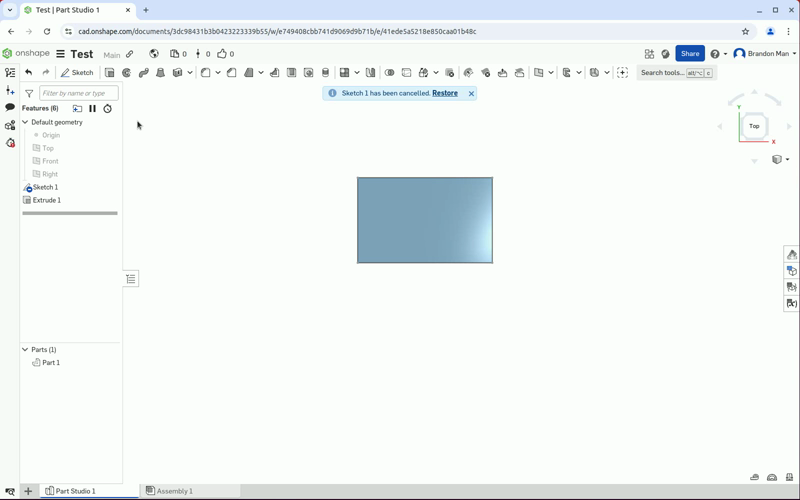
key(shift+h)
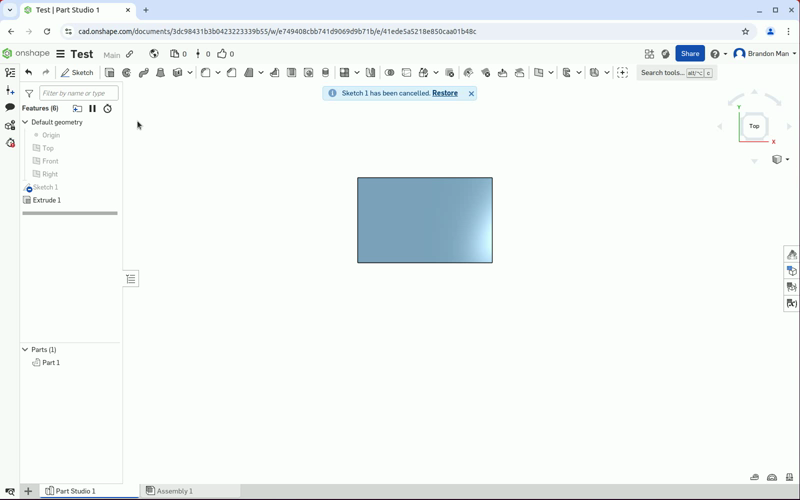
mouse_move(73, 189)
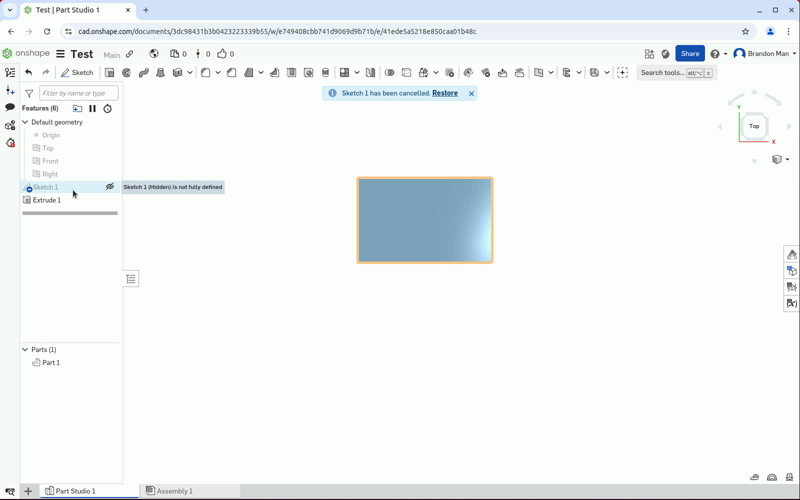
click(73, 189)
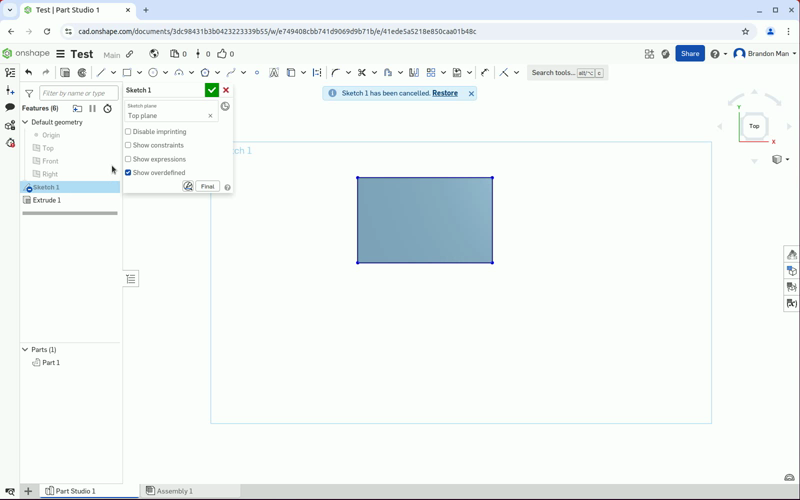
mouse_move(229, 92)
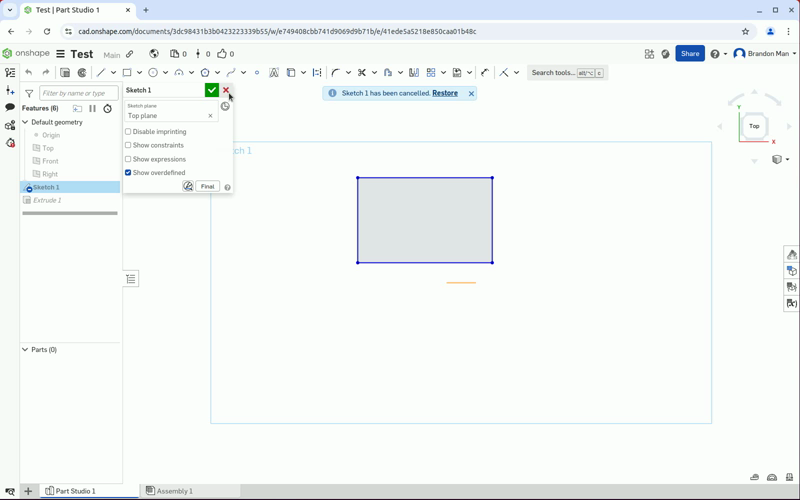
click(229, 92)
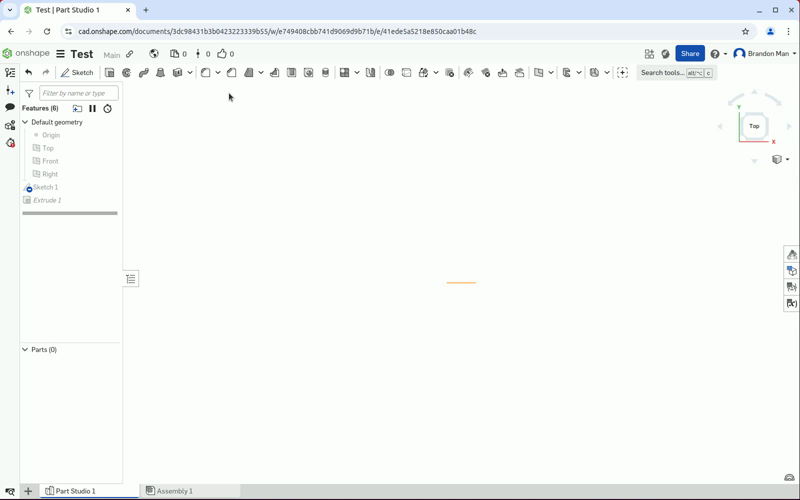
mouse_move(541, 75)
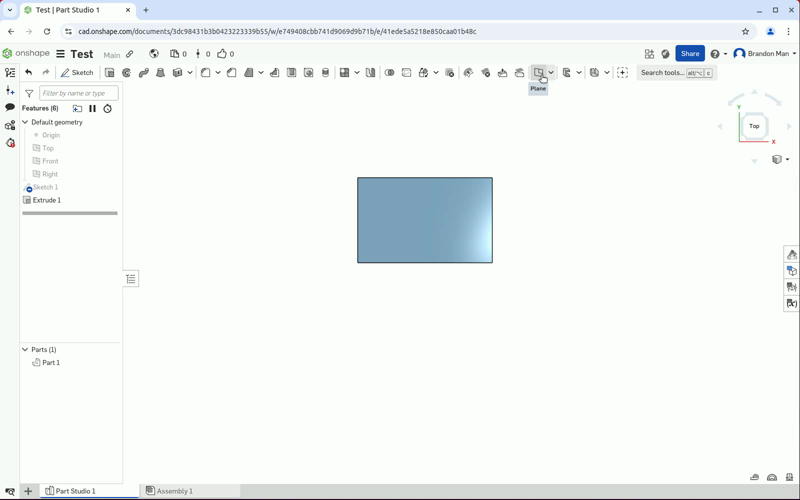
click(541, 75)
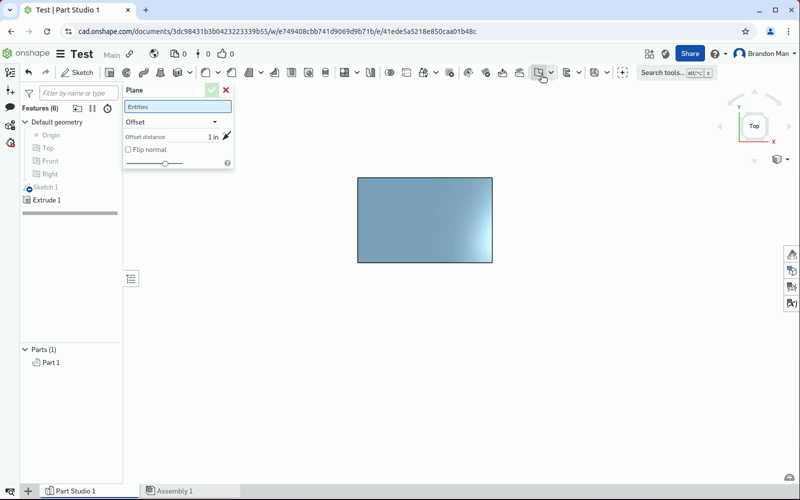
mouse_move(73, 150)
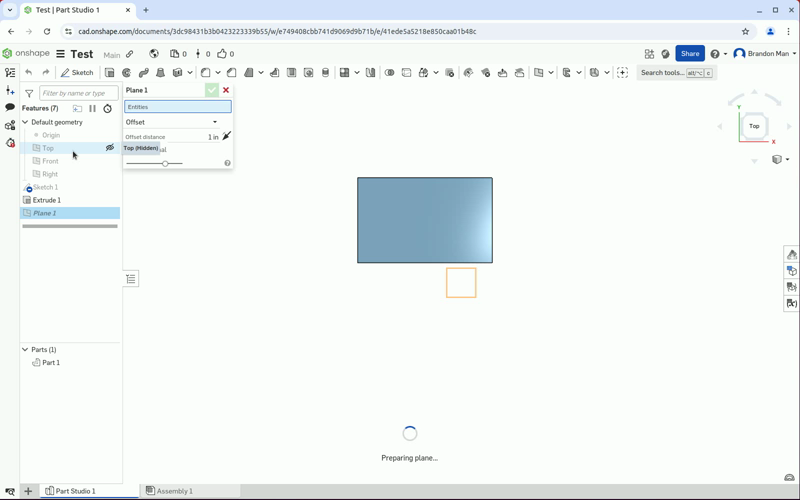
click(73, 150)
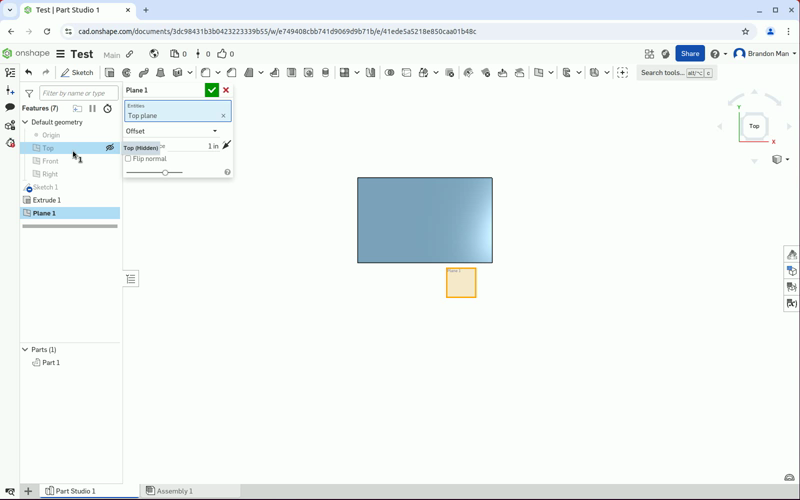
key(tab, 2)
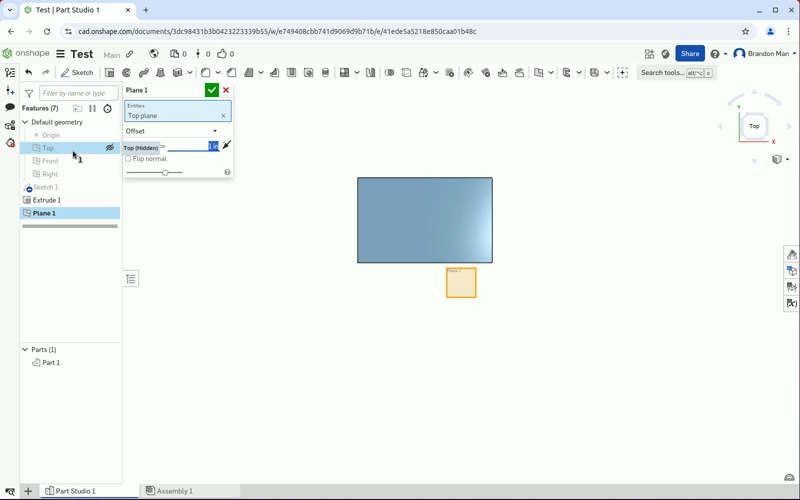
text(15.405)
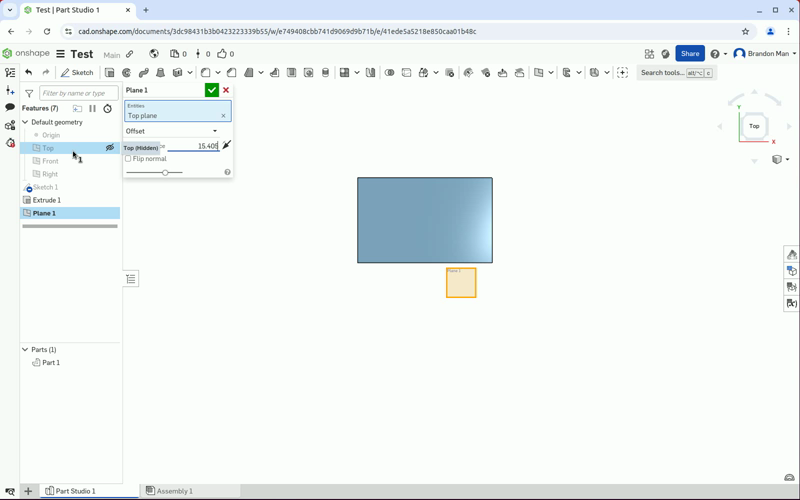
key(enter, 2)
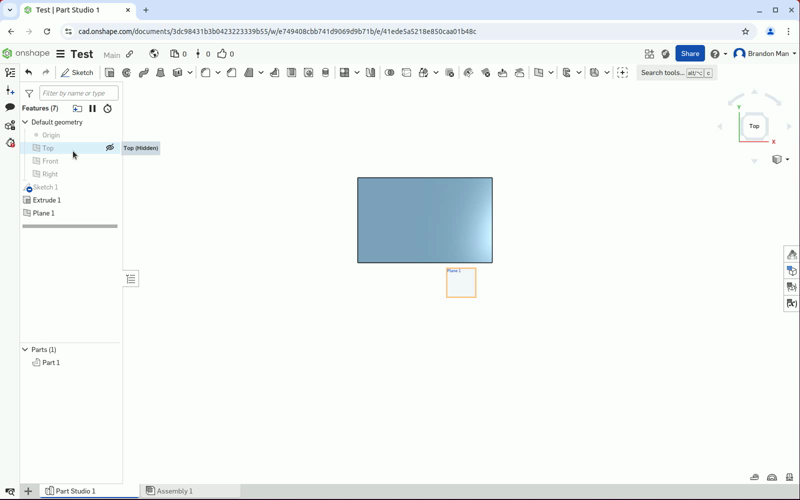
key(shift+s)
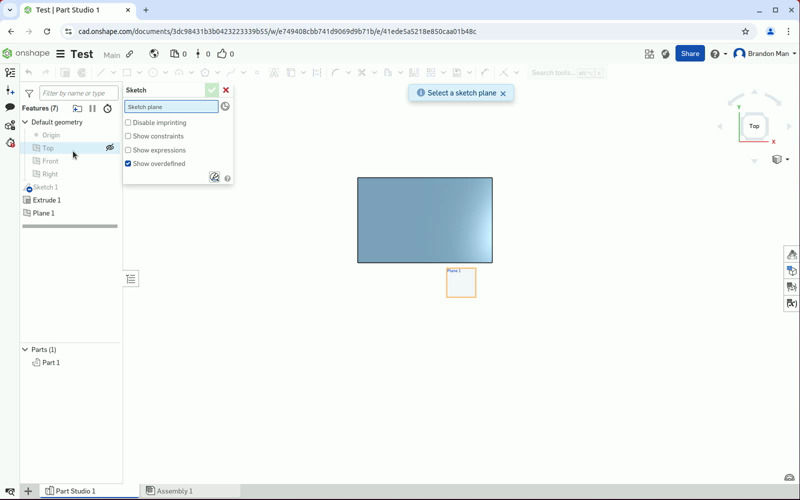
mouse_move(73, 215)
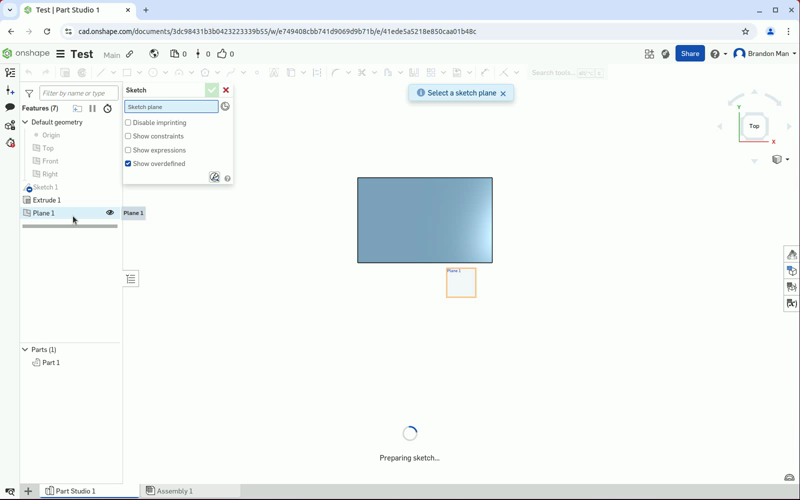
click(73, 215)
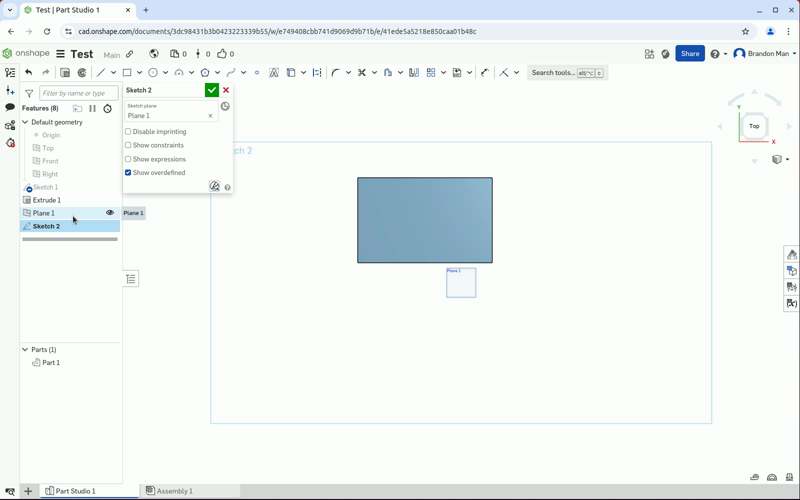
mouse_move(73, 352)
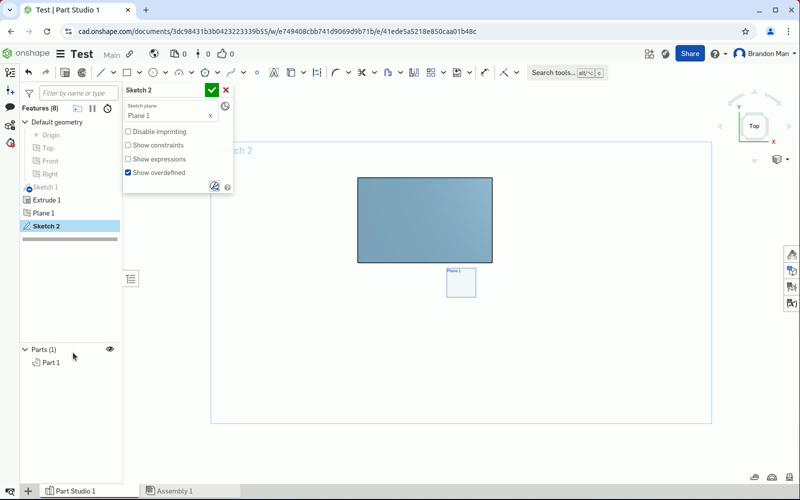
key(y)
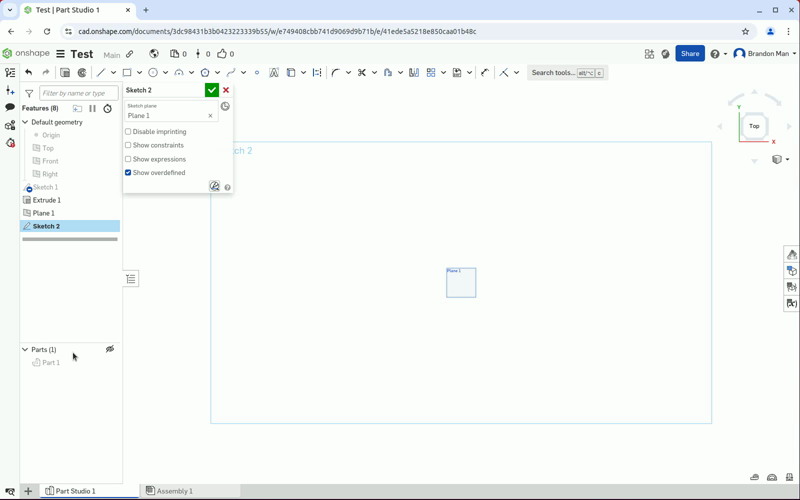
key(c)
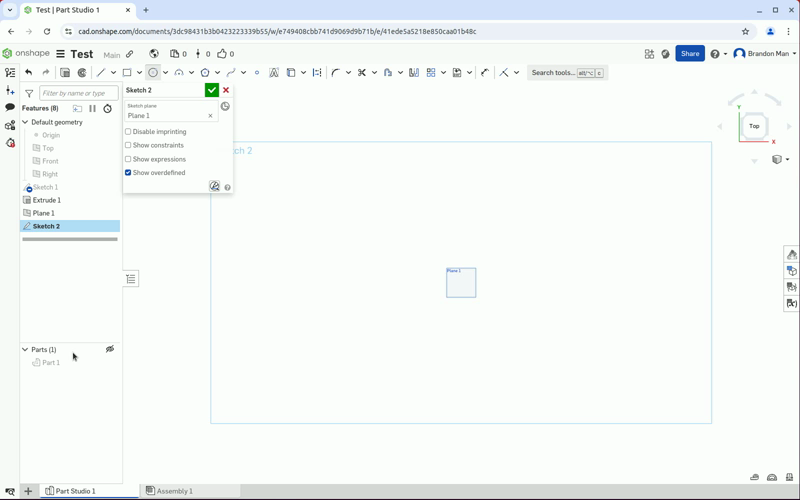
key_down(shift)
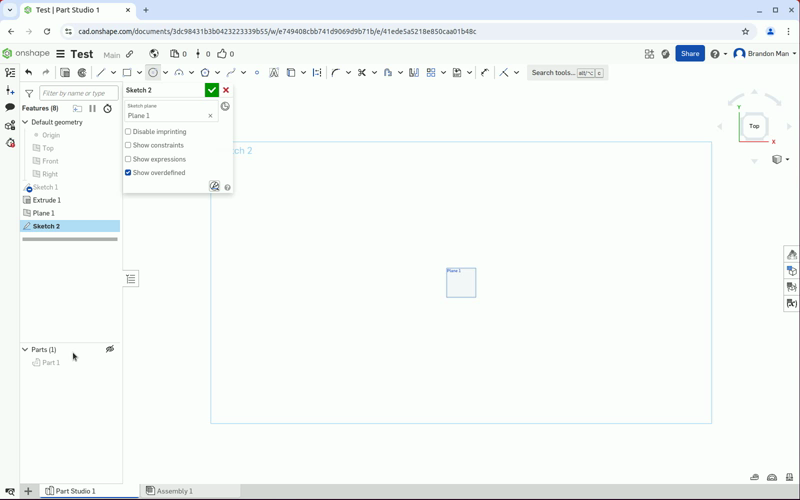
mouse_move(395, 218)
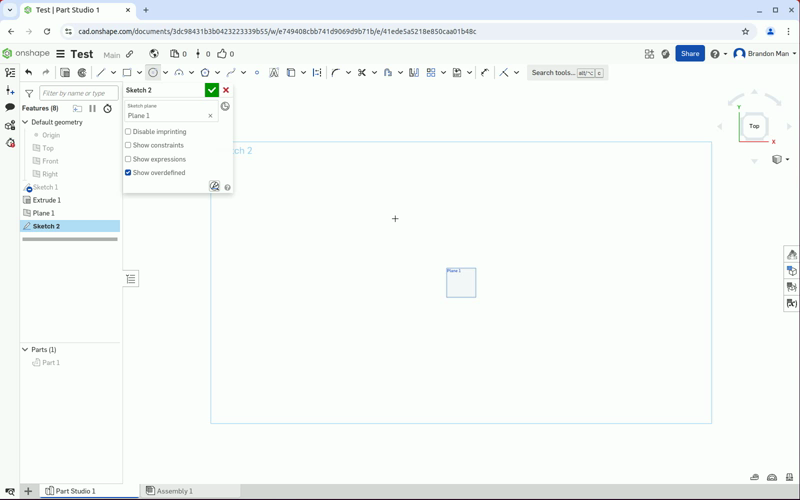
click(395, 218)
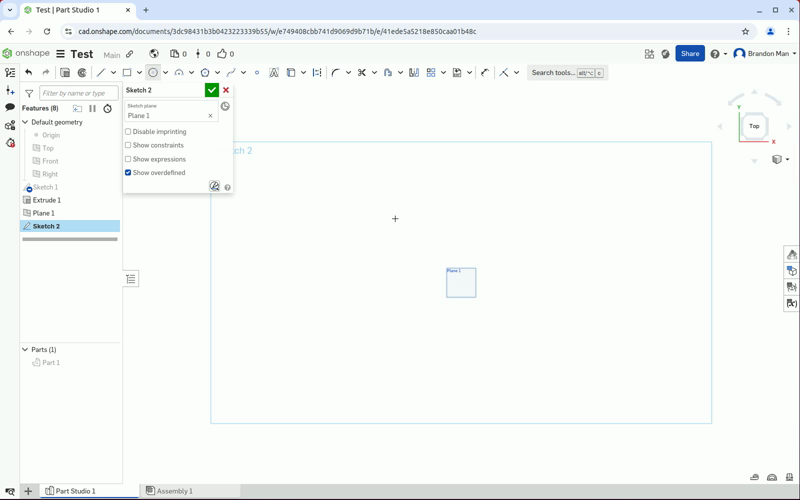
key_up(shift)
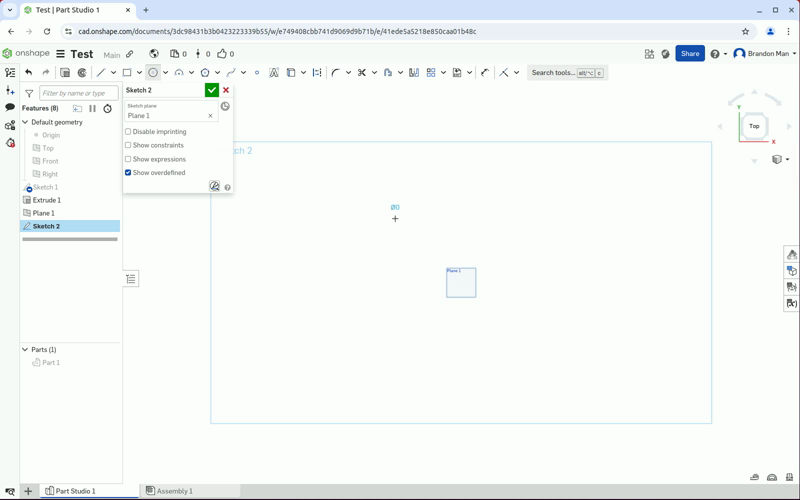
mouse_move(420, 218)
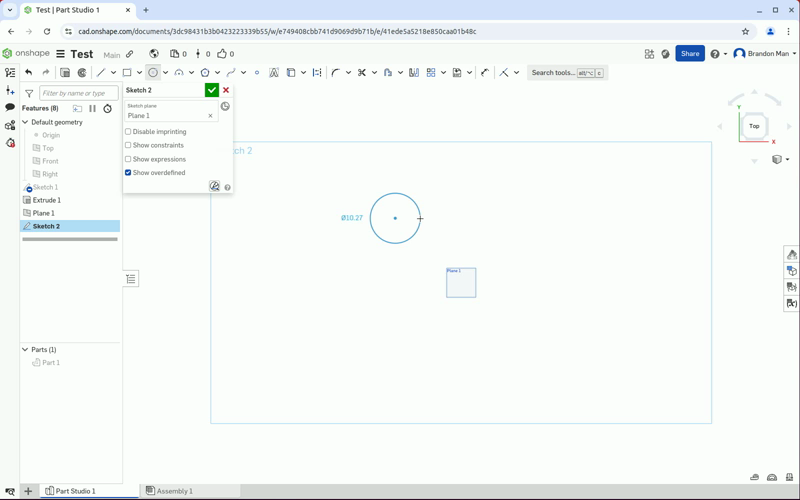
click(420, 218)
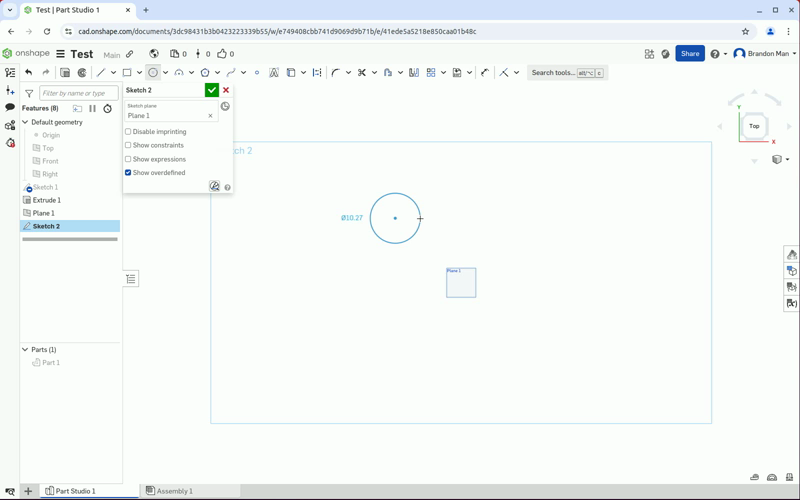
key(esc)
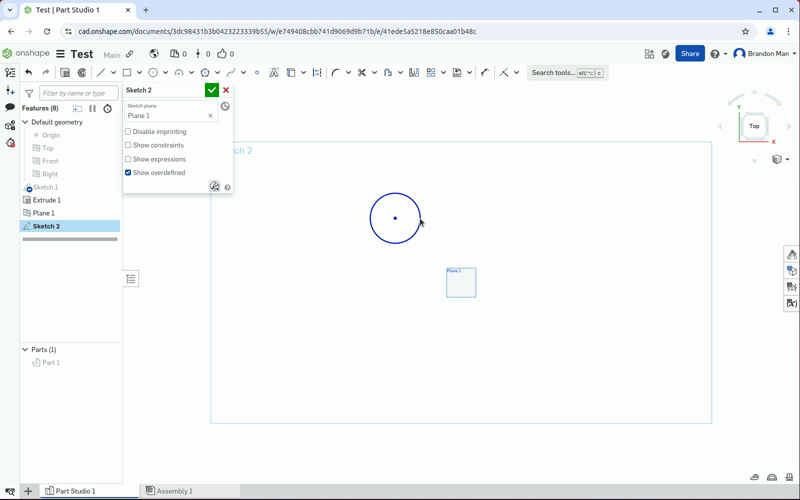
mouse_move(386, 232)
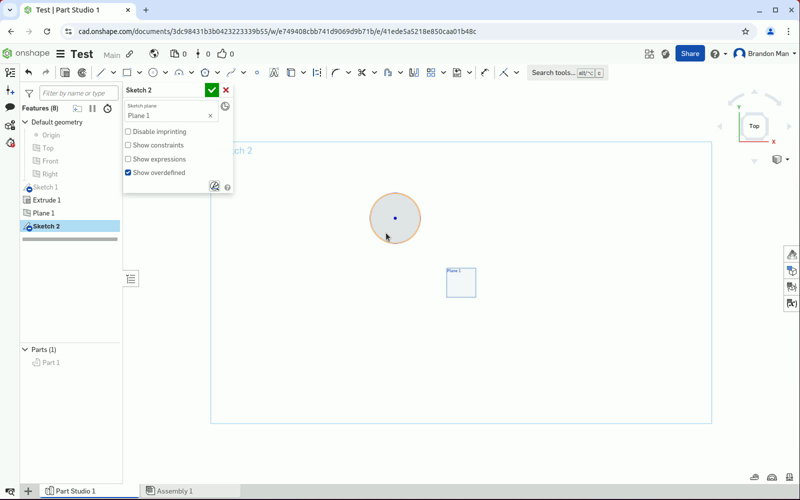
click(386, 232)
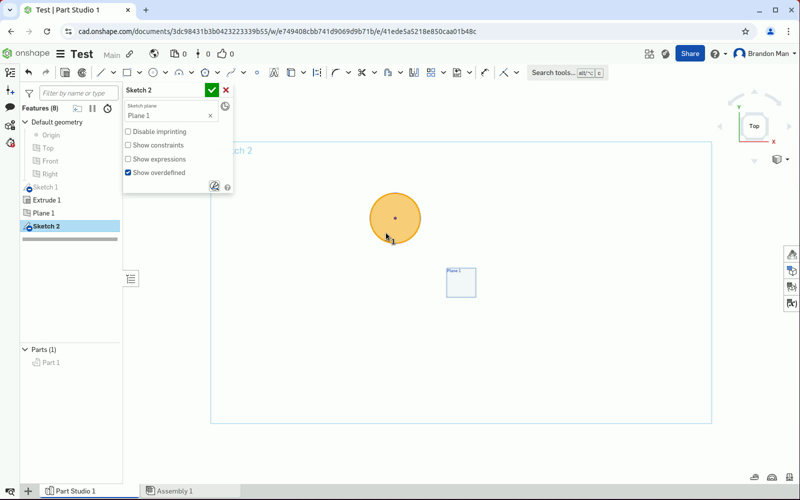
mouse_move(73, 352)
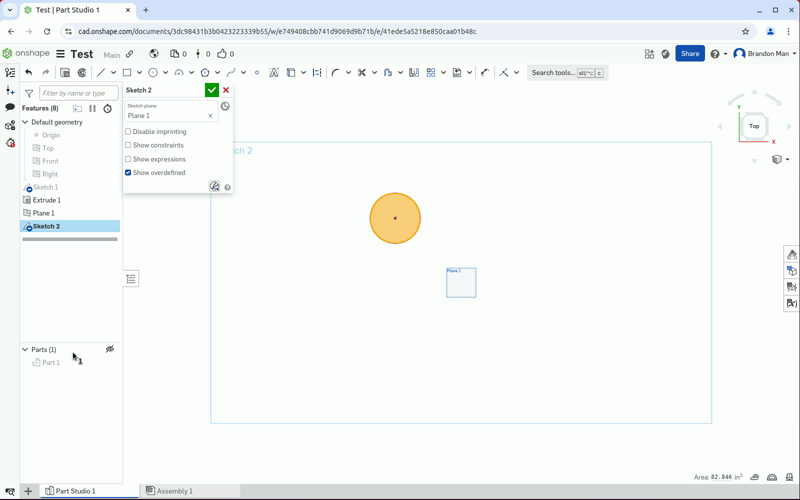
key(shift+y)
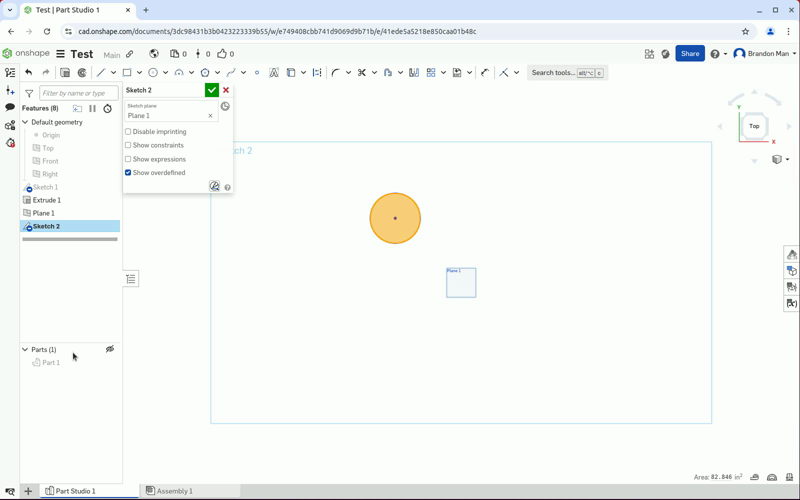
key(shift+e)
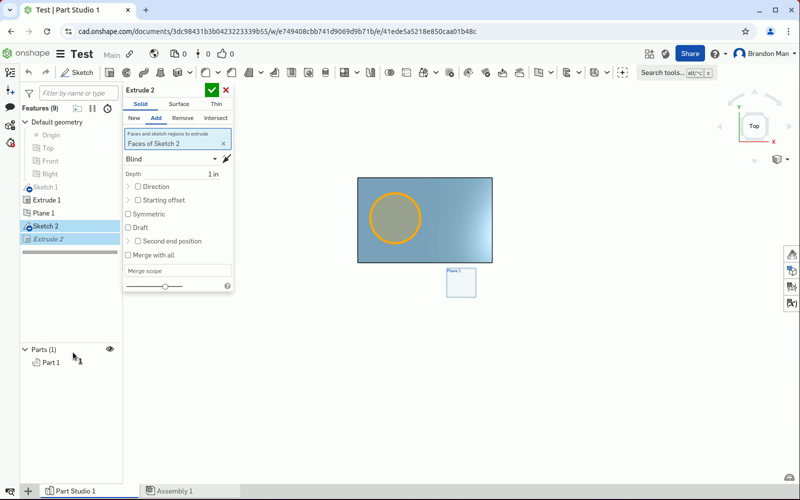
mouse_move(143, 106)
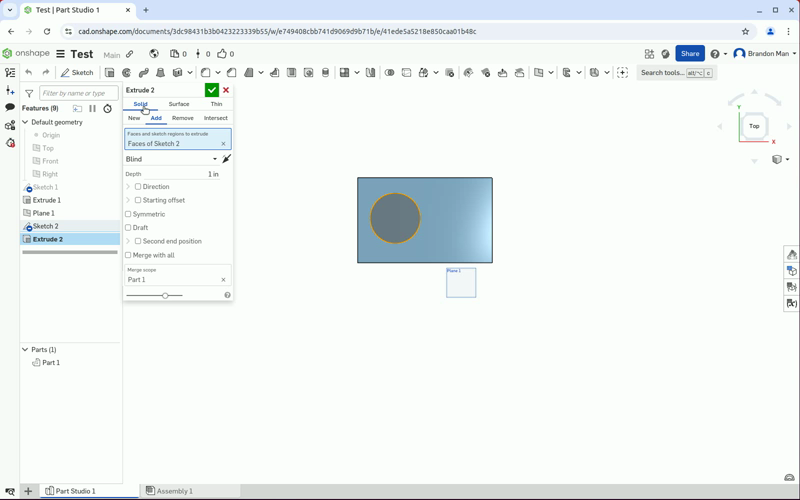
click(143, 106)
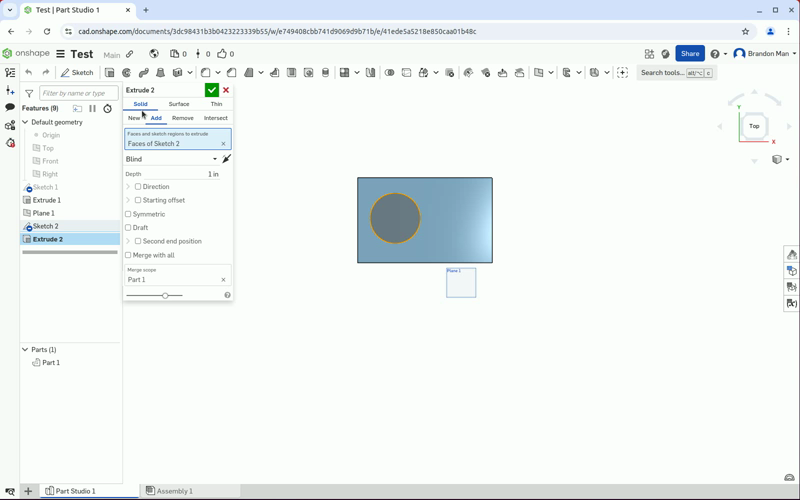
mouse_move(137, 120)
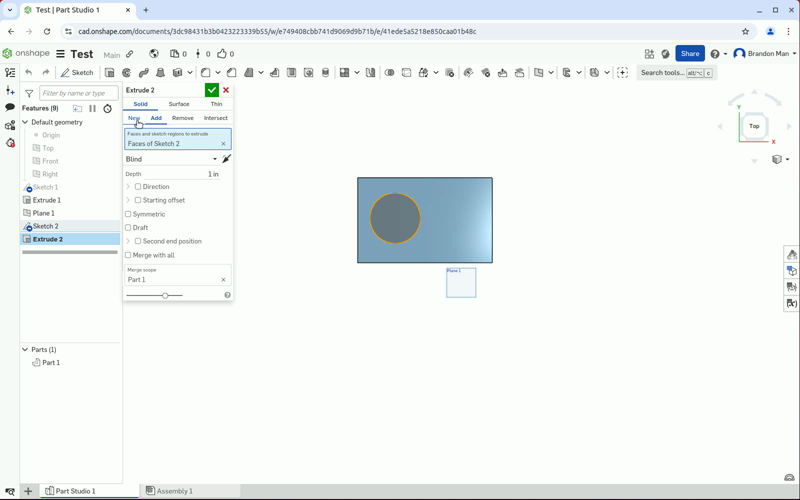
click(137, 120)
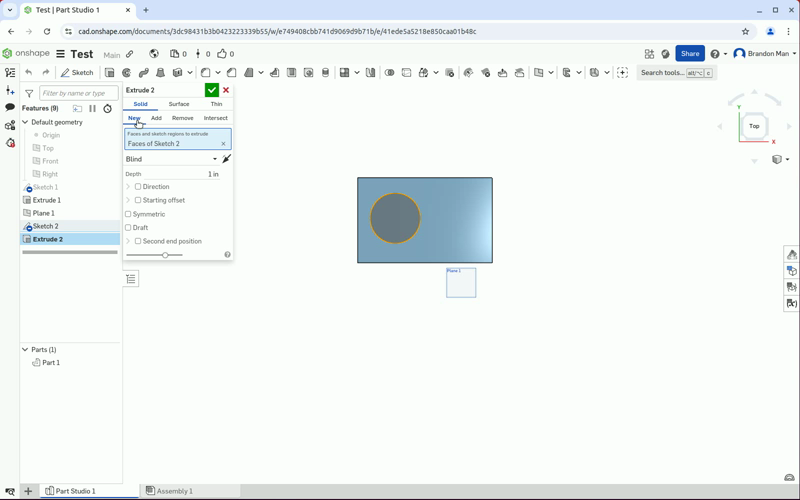
key(tab, 4)
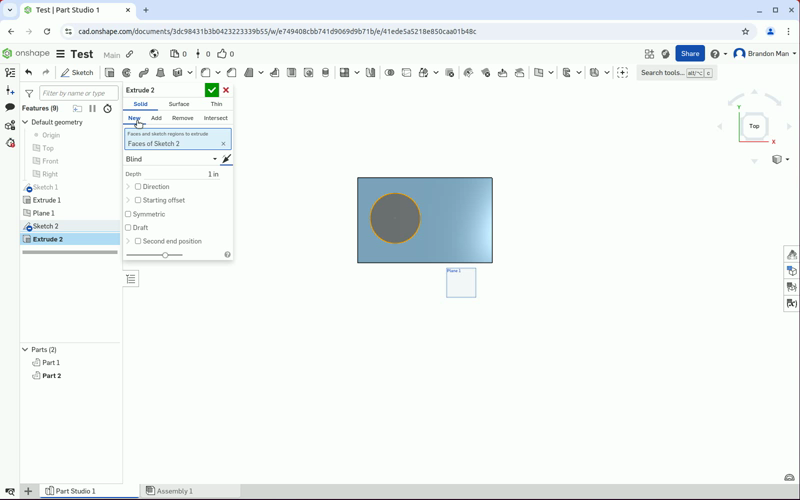
text(7.703)
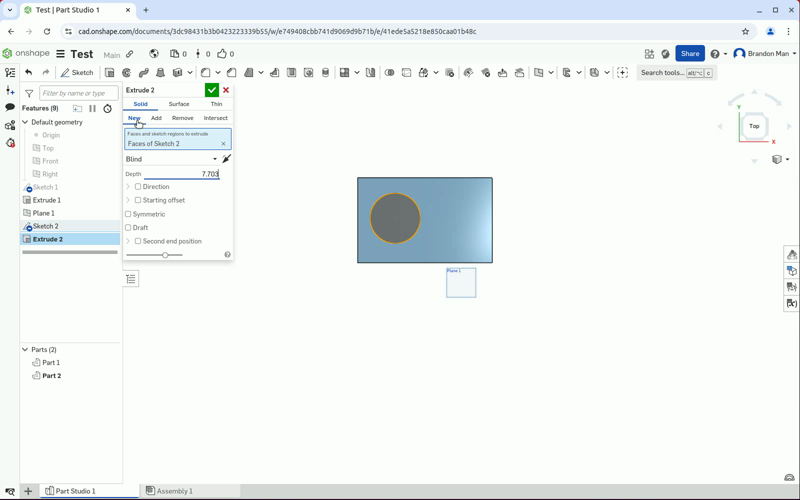
key(enter)
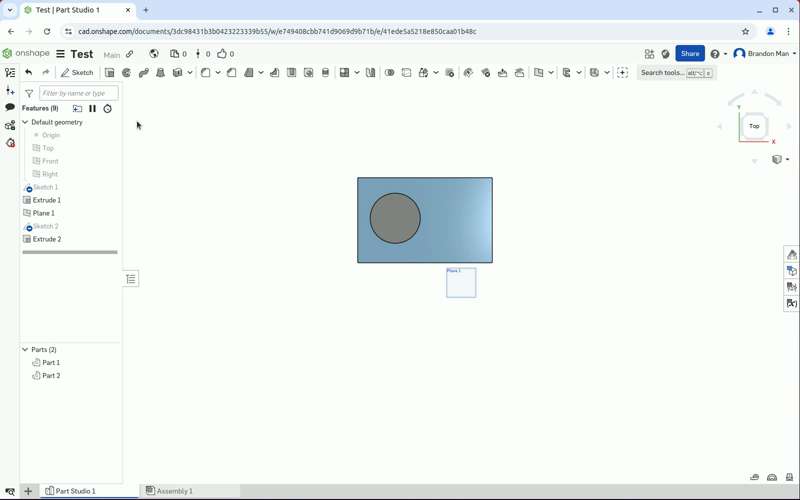
key(shift+h)
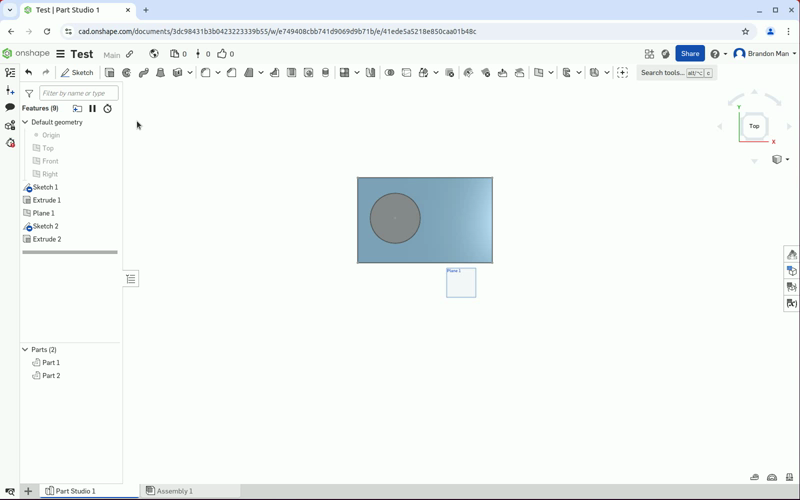
key(shift+h)
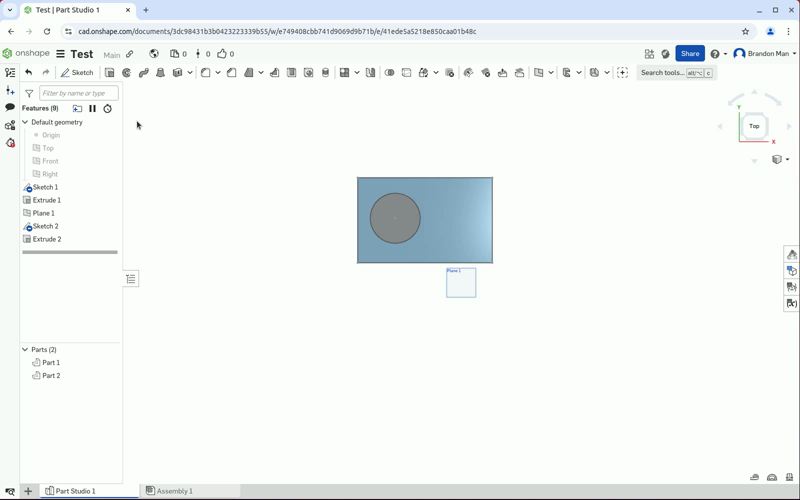
key(shift+7)
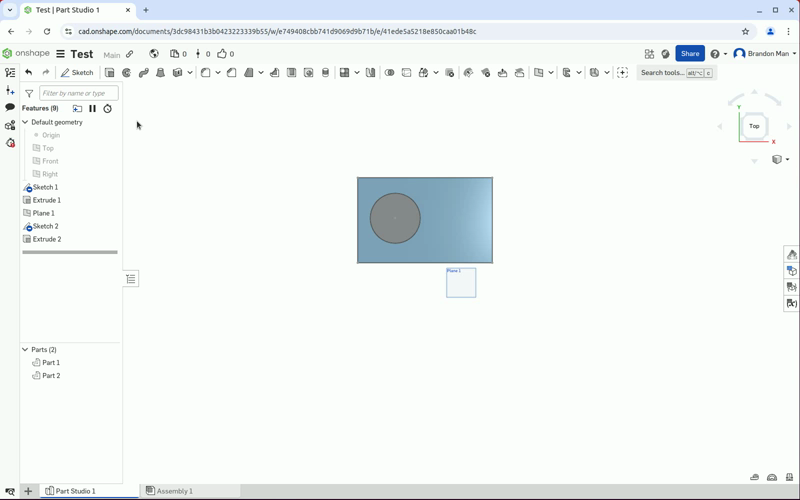
key(up, 3)
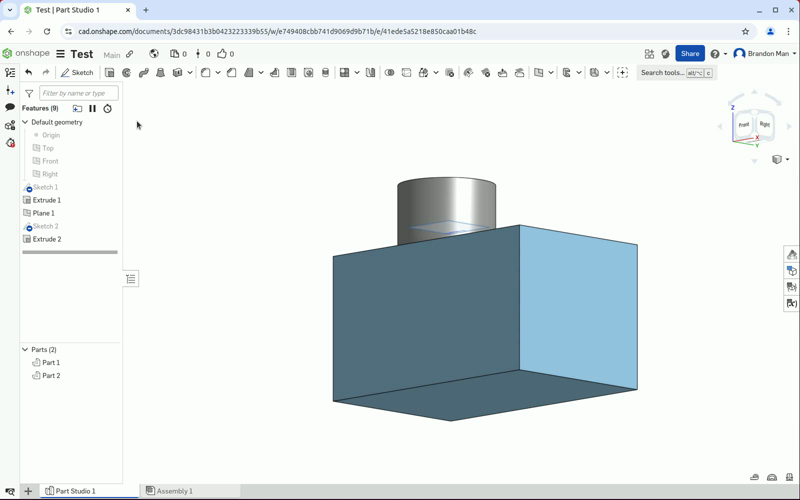
key(left, 3)
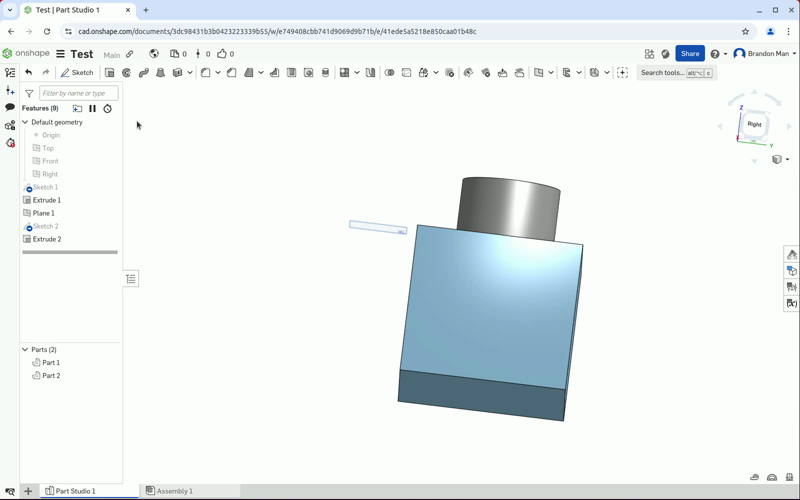
key(right, 3)
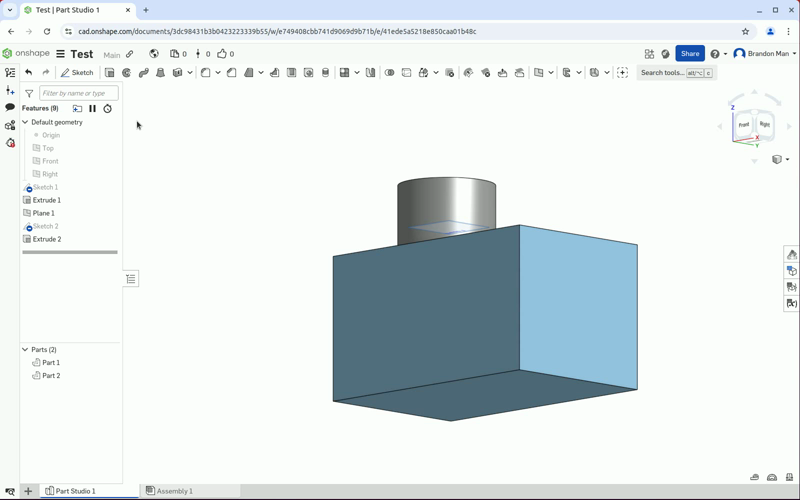
key(down, 3)
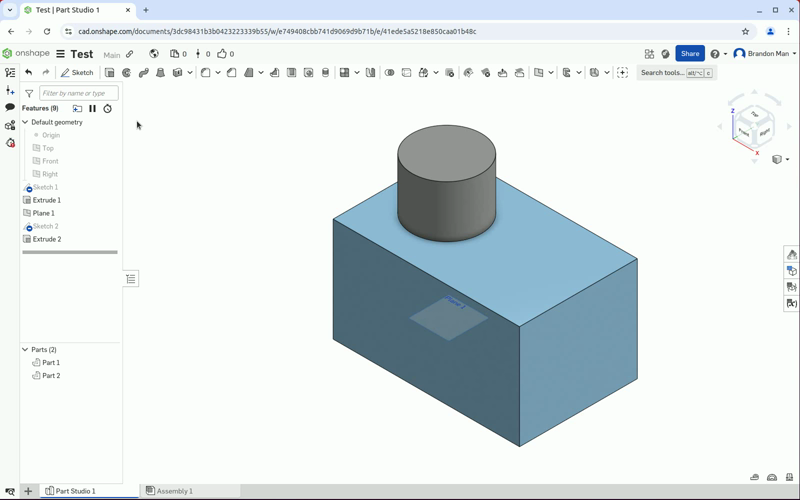
mouse_move(73, 189)
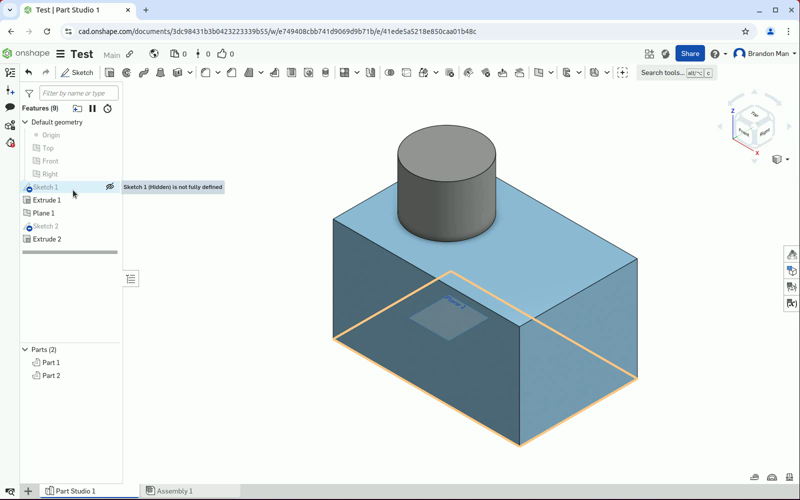
click(73, 189)